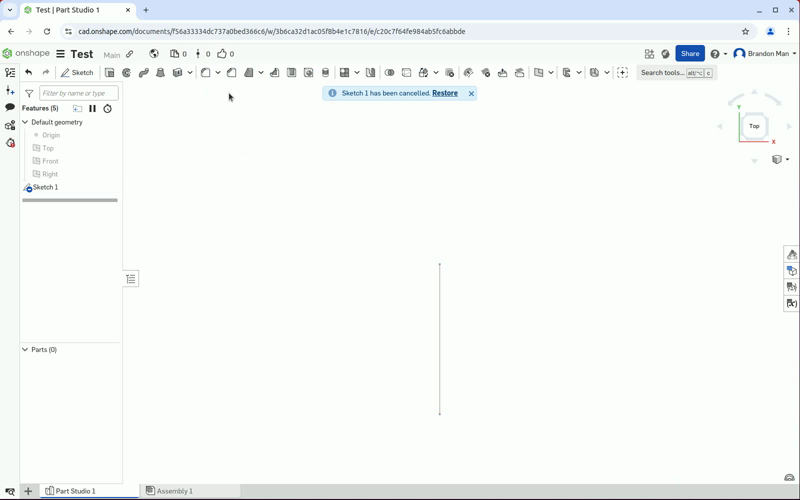
key(shift+h)
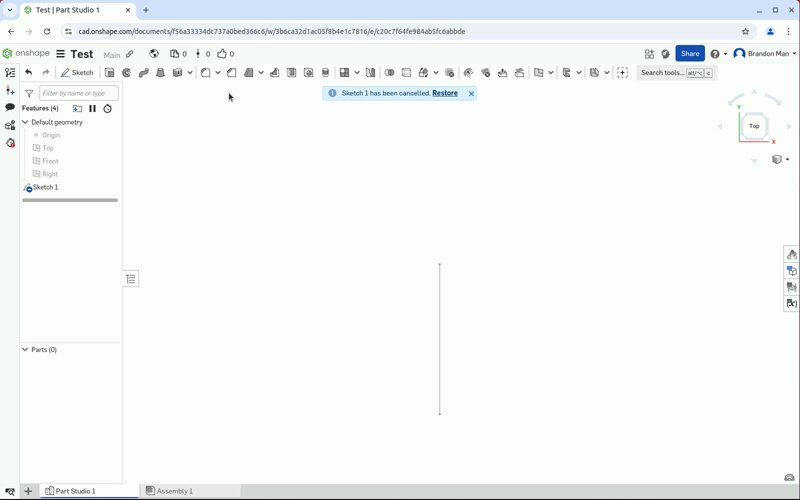
key(shift+s)
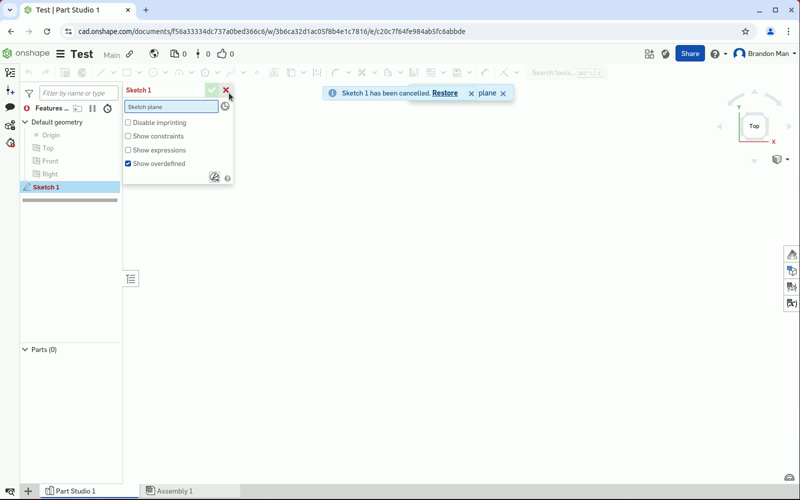
mouse_move(73, 150)
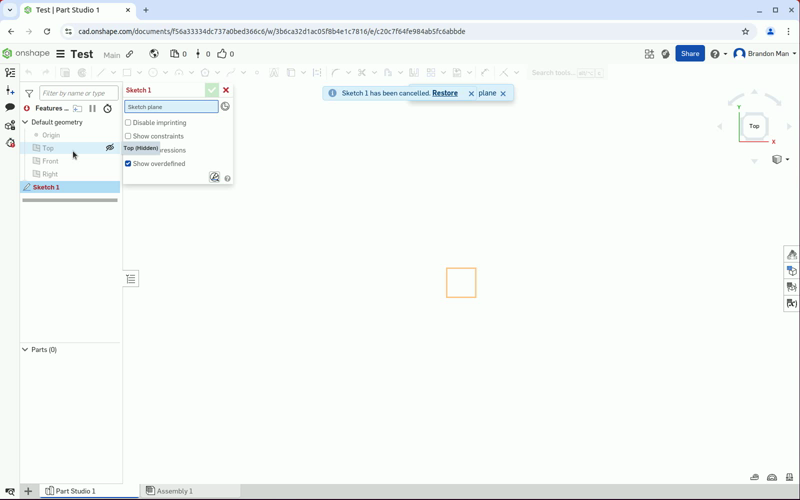
click(73, 150)
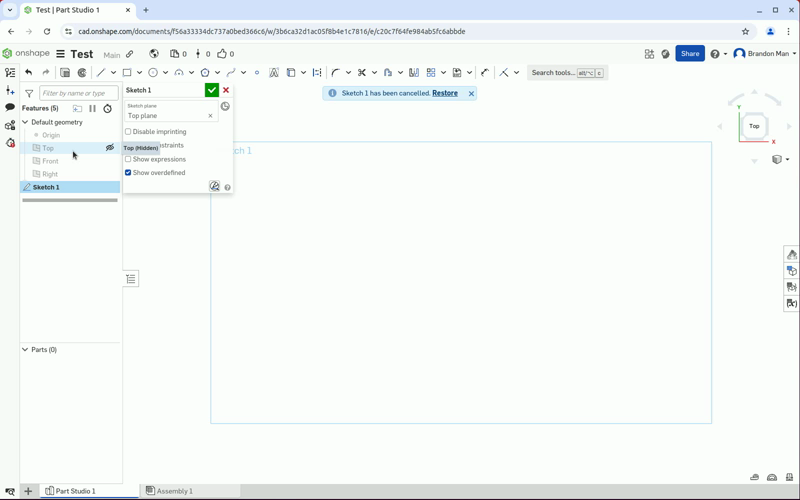
mouse_move(73, 352)
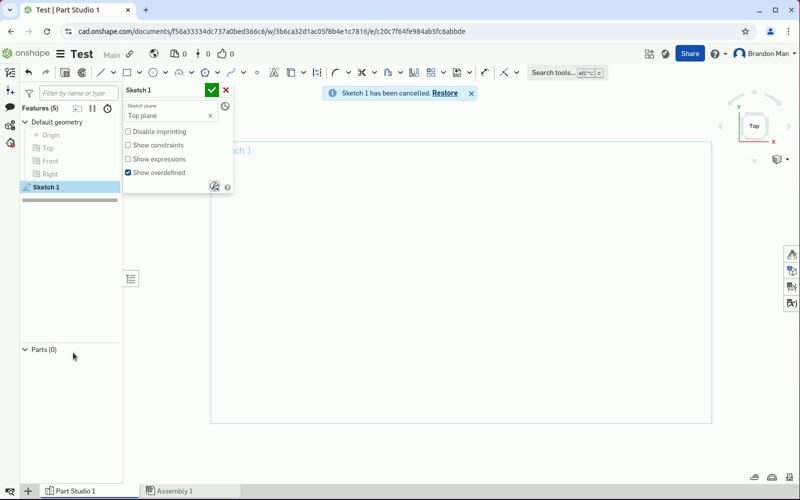
key(y)
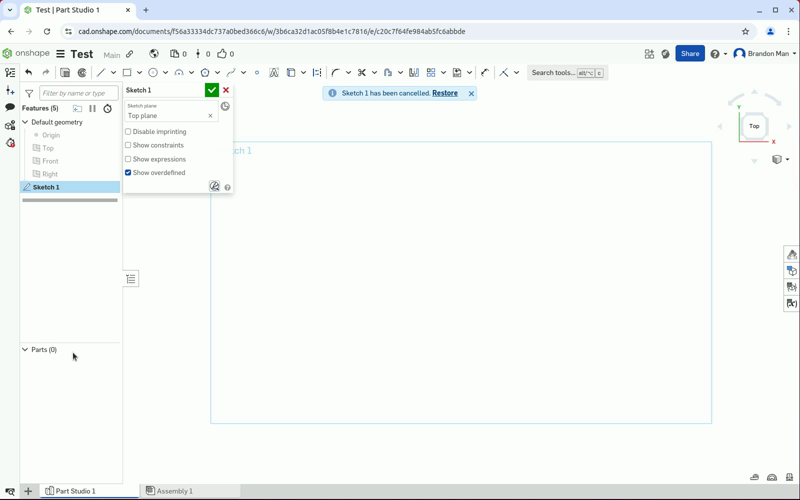
key(c)
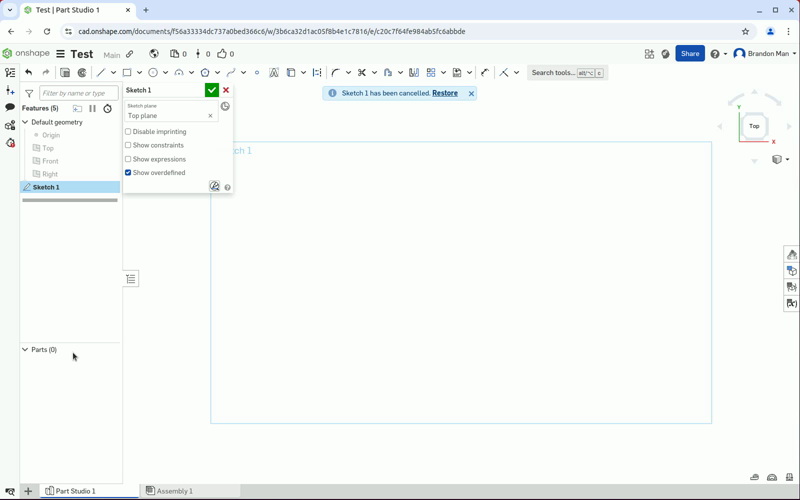
key_down(shift)
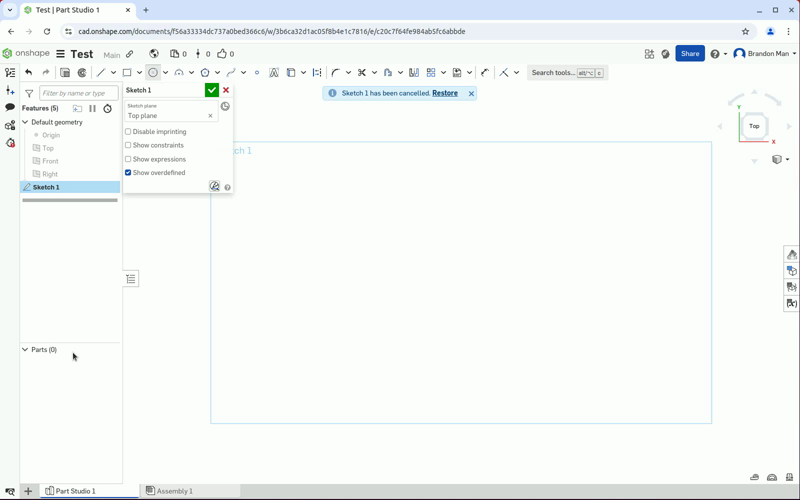
mouse_move(460, 282)
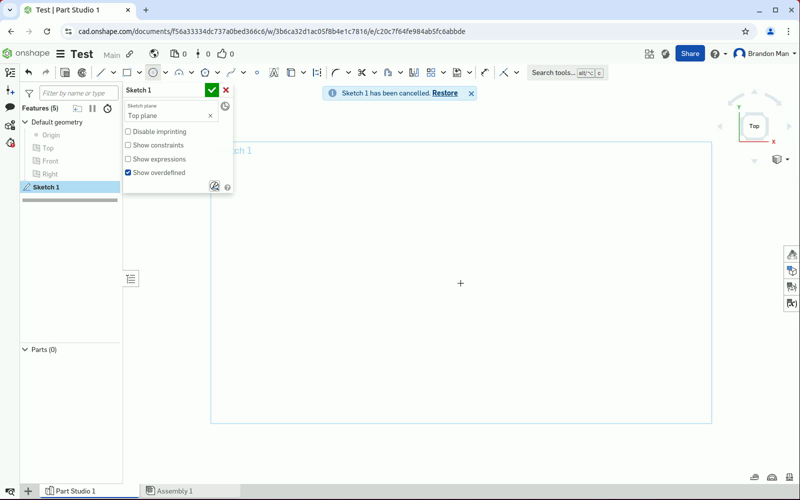
click(460, 282)
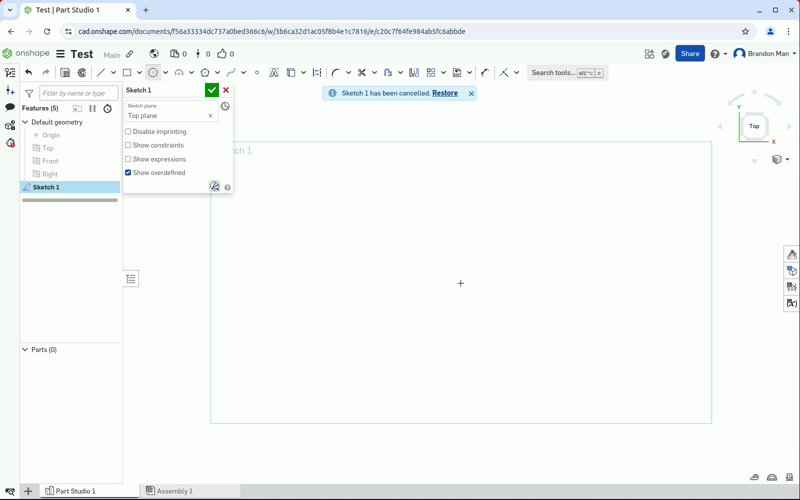
key_up(shift)
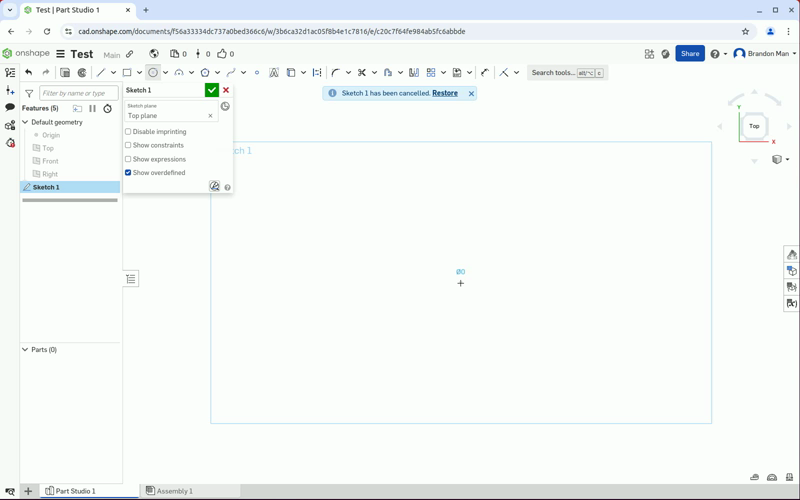
mouse_move(546, 282)
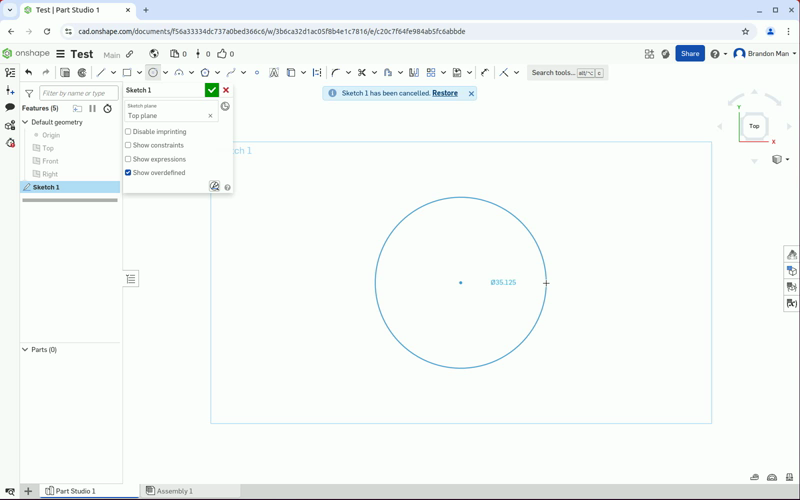
click(546, 282)
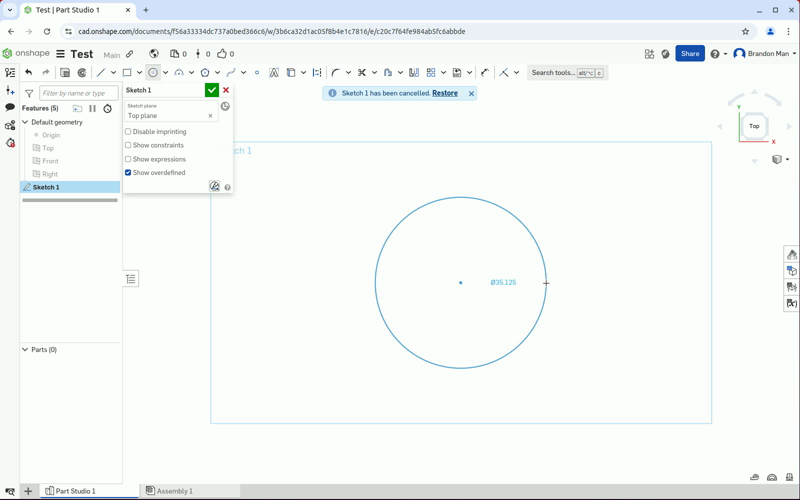
key(esc)
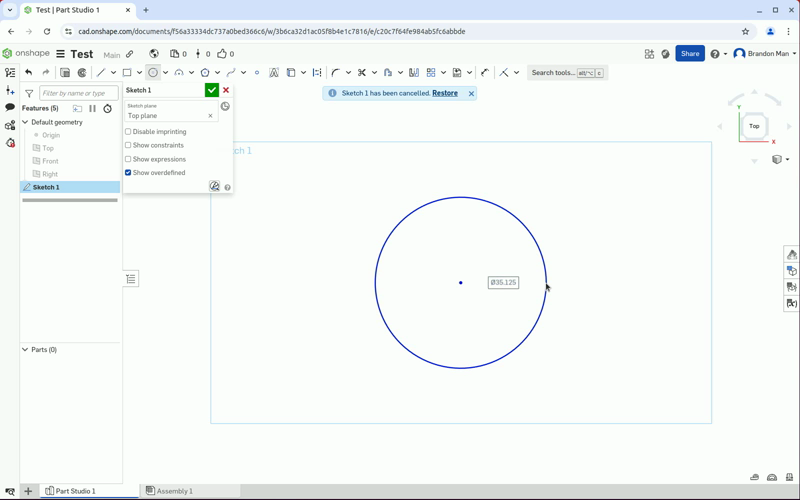
key(c)
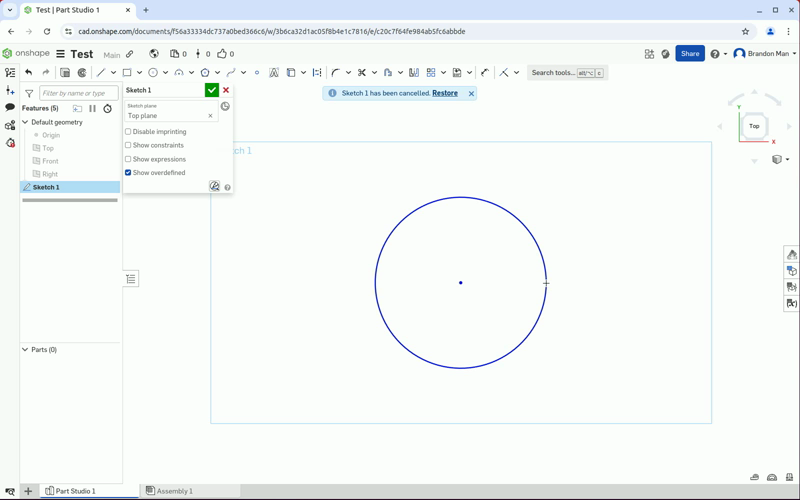
key_down(shift)
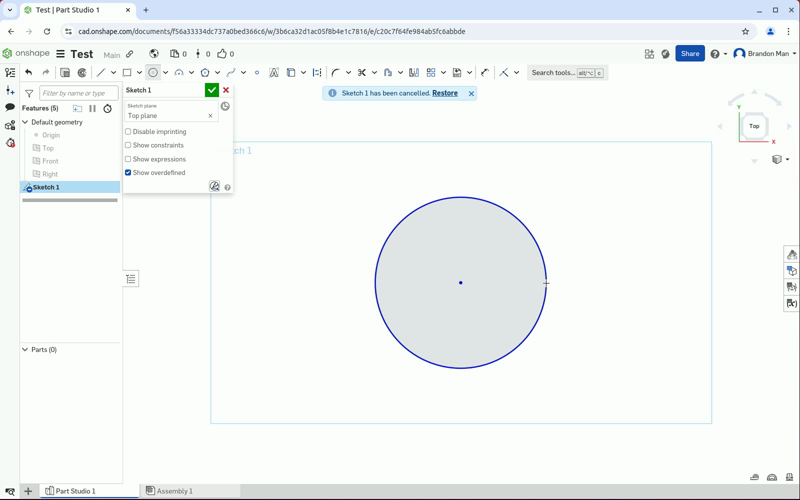
mouse_move(460, 282)
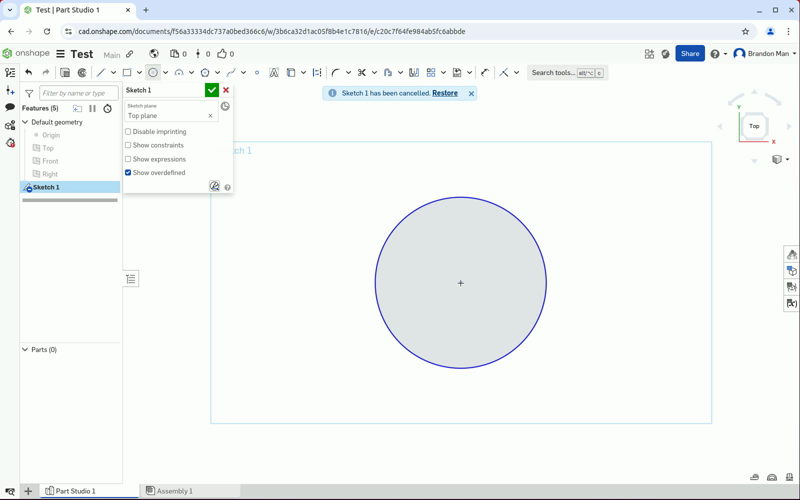
click(460, 282)
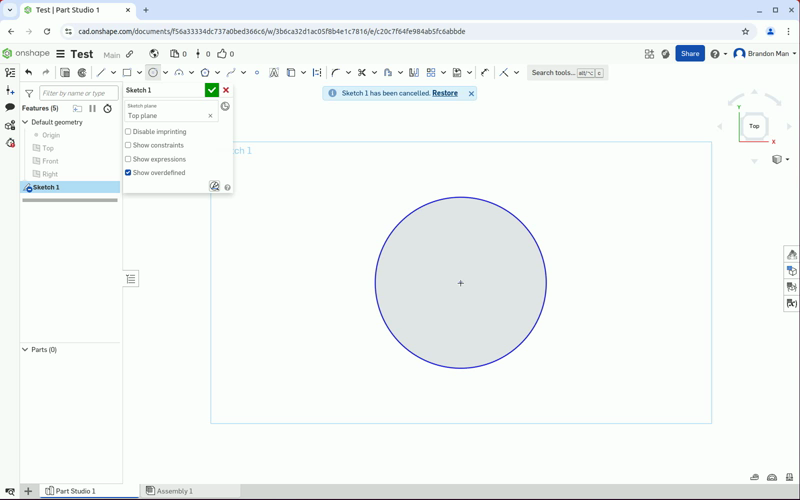
key_up(shift)
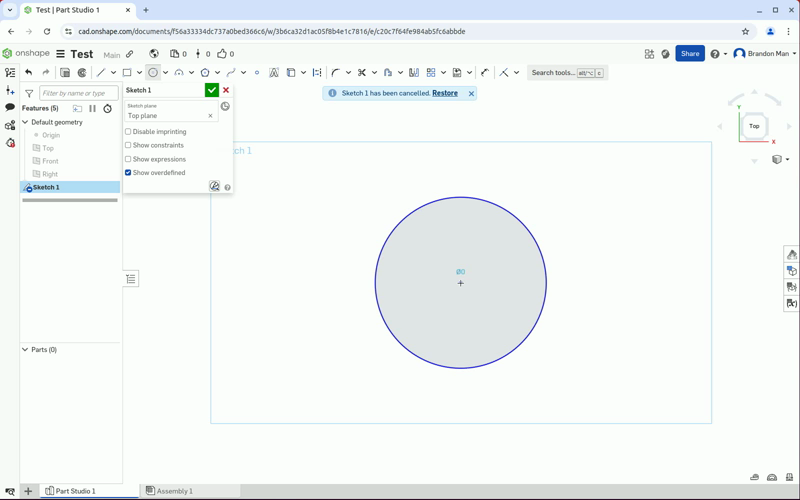
mouse_move(503, 282)
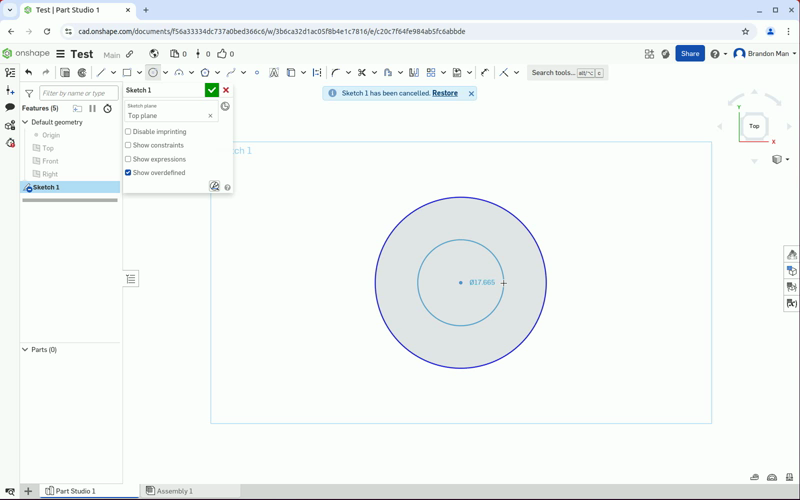
click(503, 282)
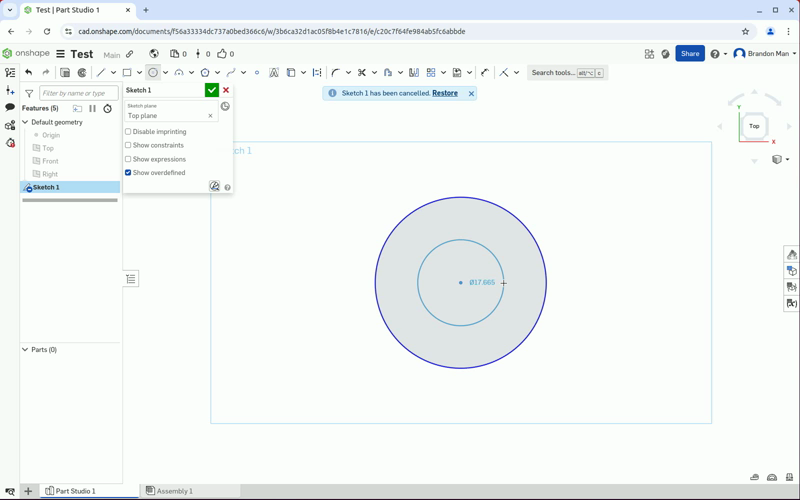
key(esc)
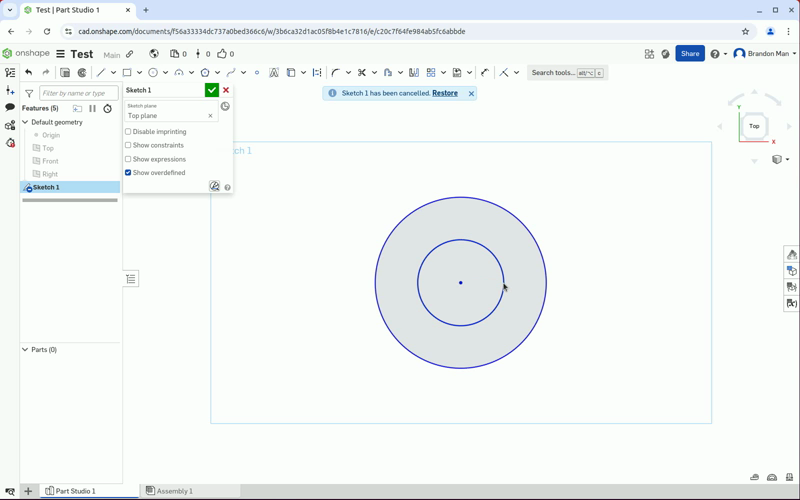
mouse_move(474, 219)
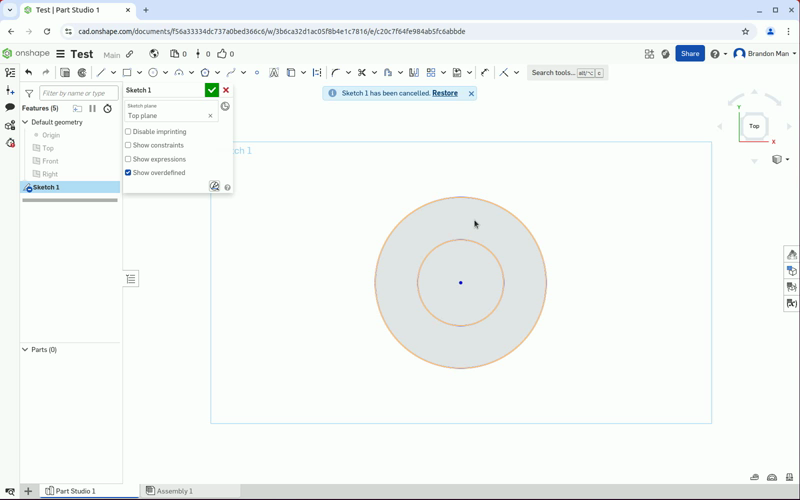
click(474, 219)
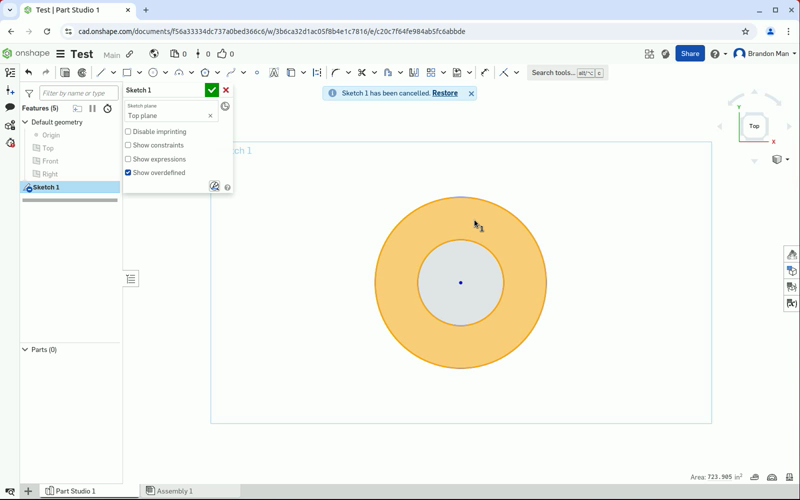
mouse_move(73, 352)
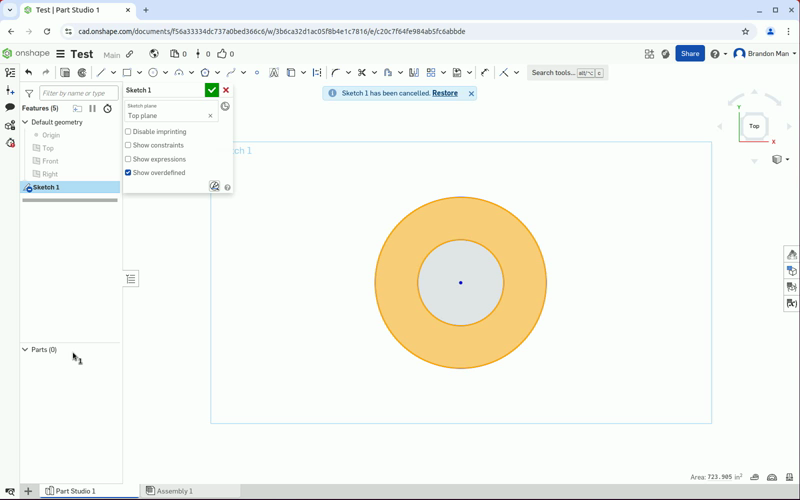
key(shift+y)
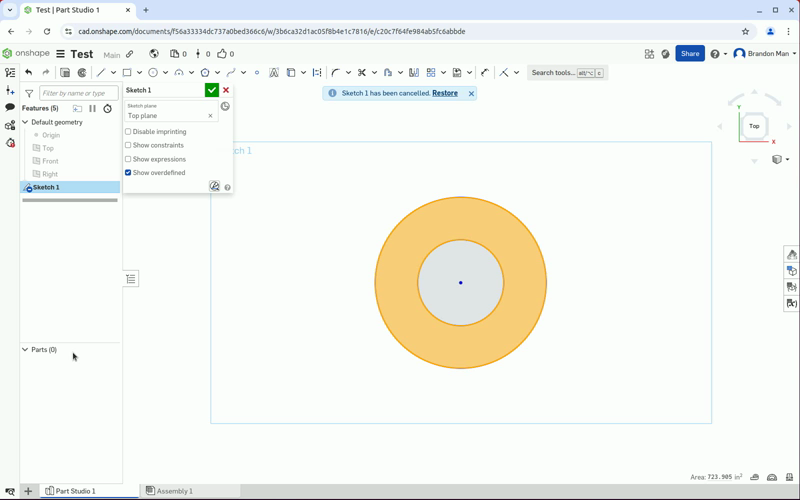
key(shift+e)
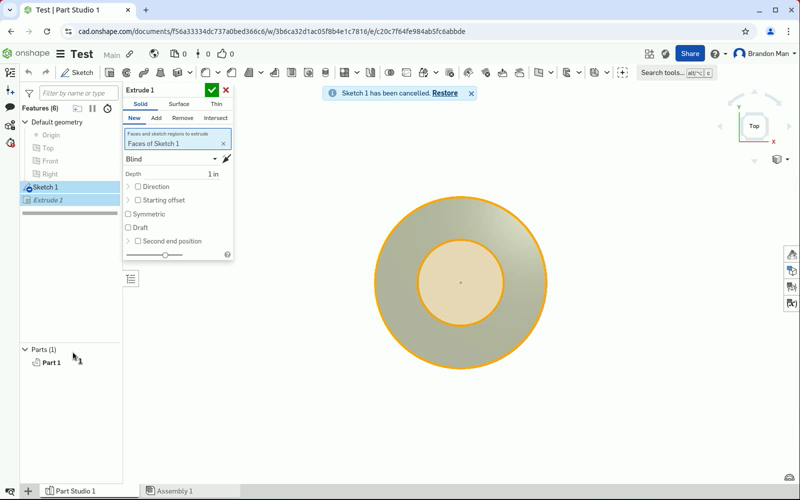
mouse_move(143, 106)
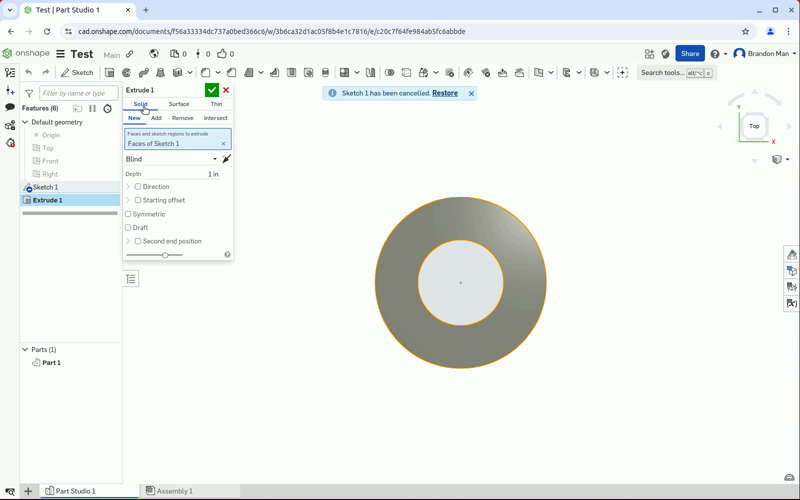
click(143, 106)
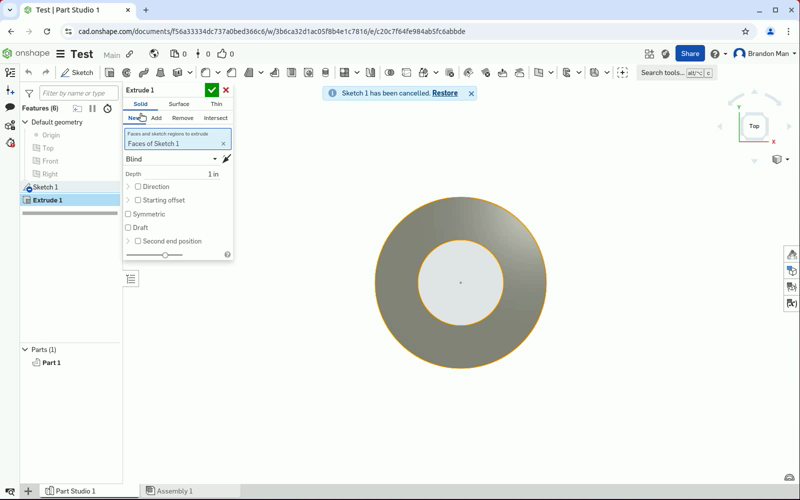
mouse_move(137, 120)
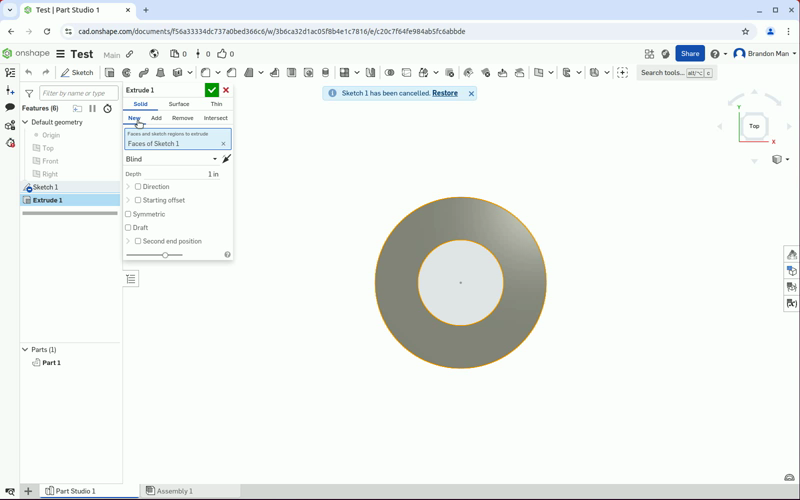
click(137, 120)
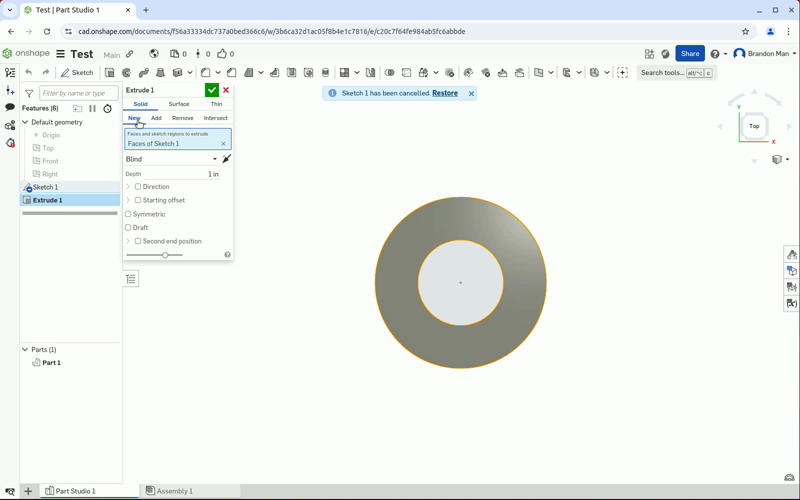
key(tab, 4)
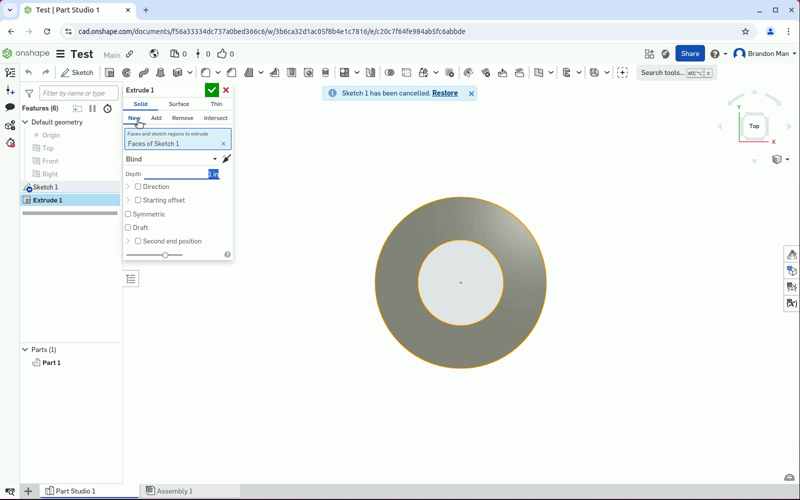
text(17.813)
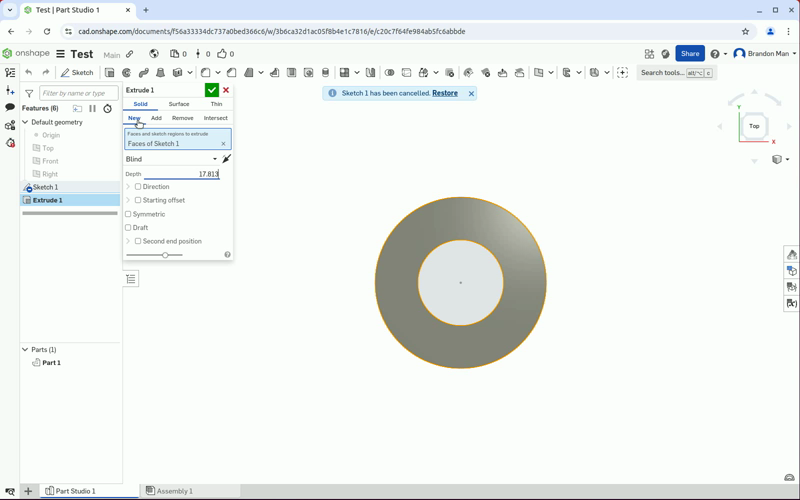
key(enter)
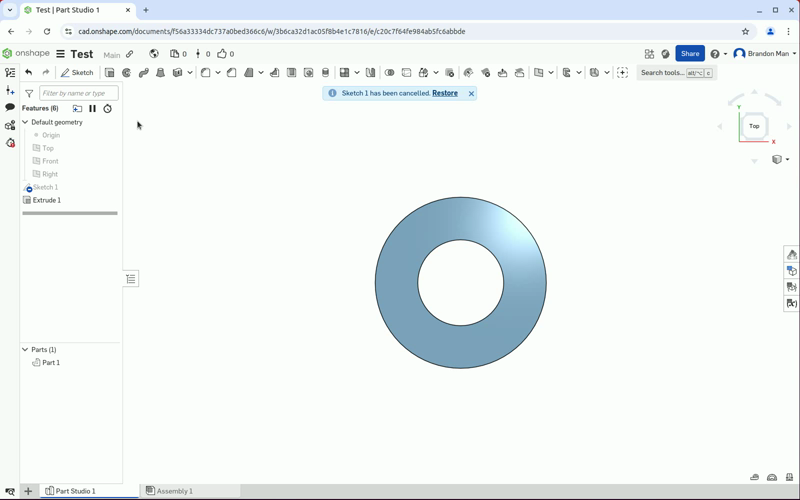
key(shift+h)
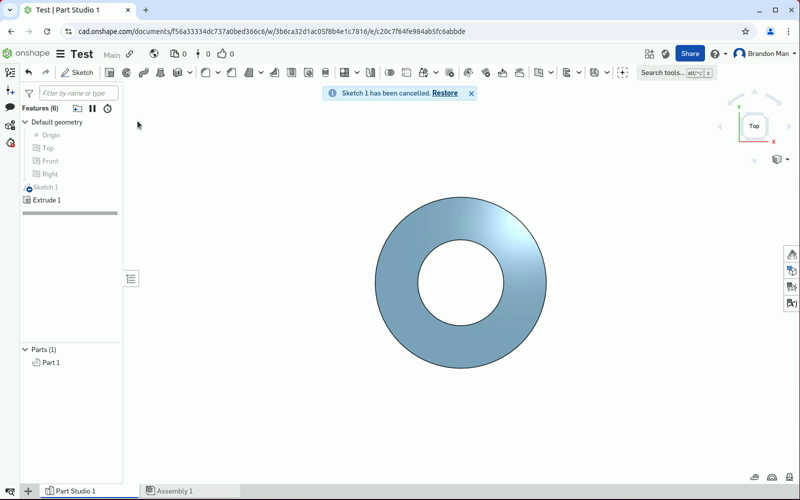
key(shift+h)
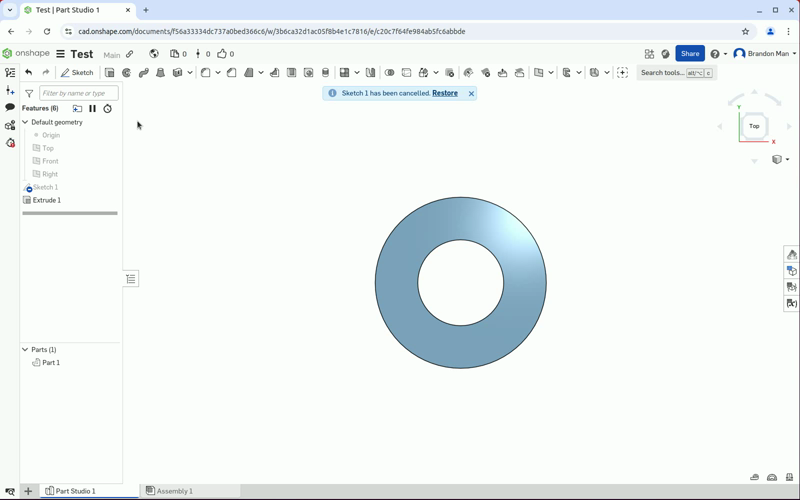
mouse_move(73, 189)
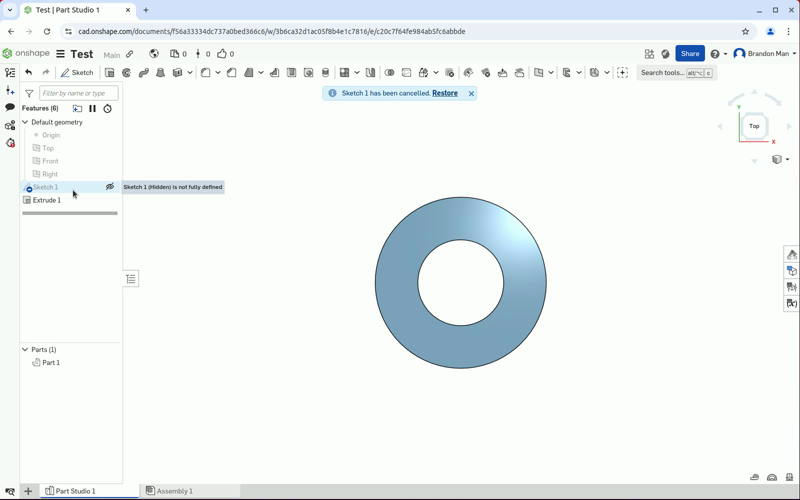
click(73, 189)
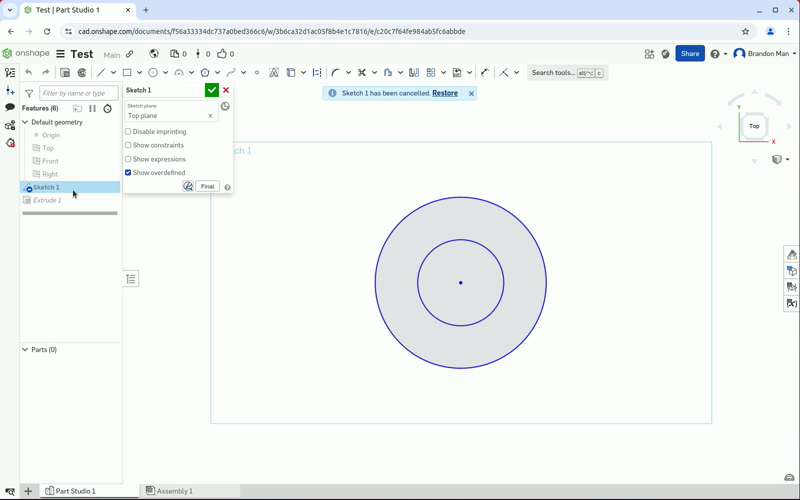
mouse_move(229, 92)
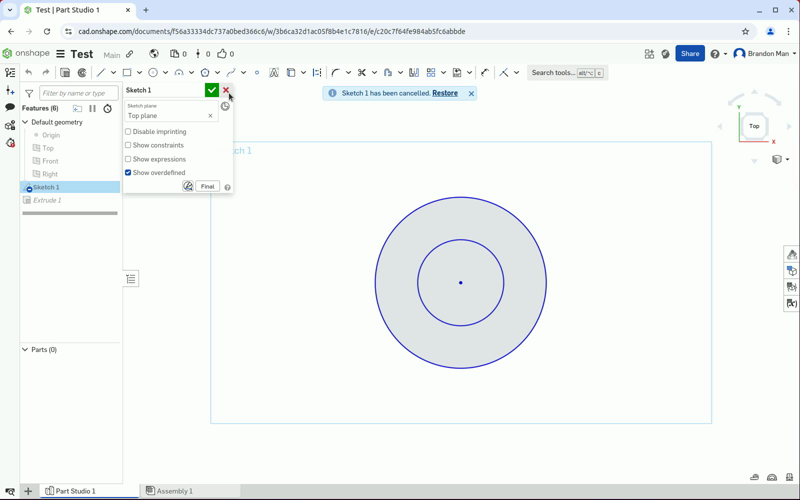
click(229, 92)
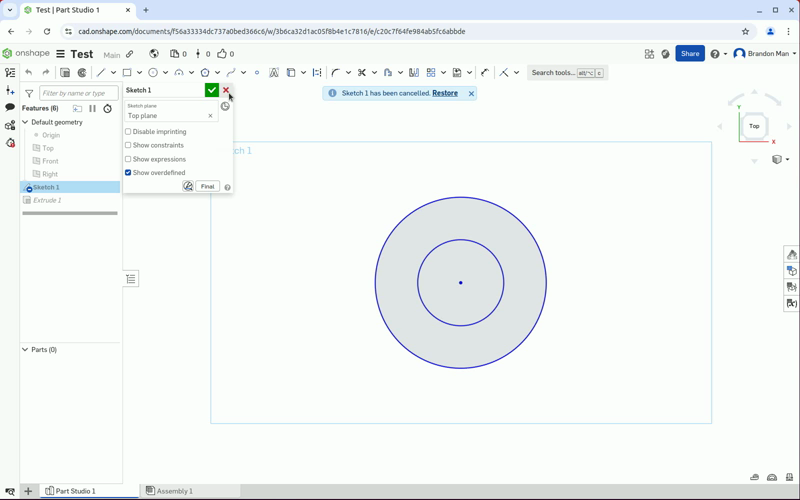
key(shift+s)
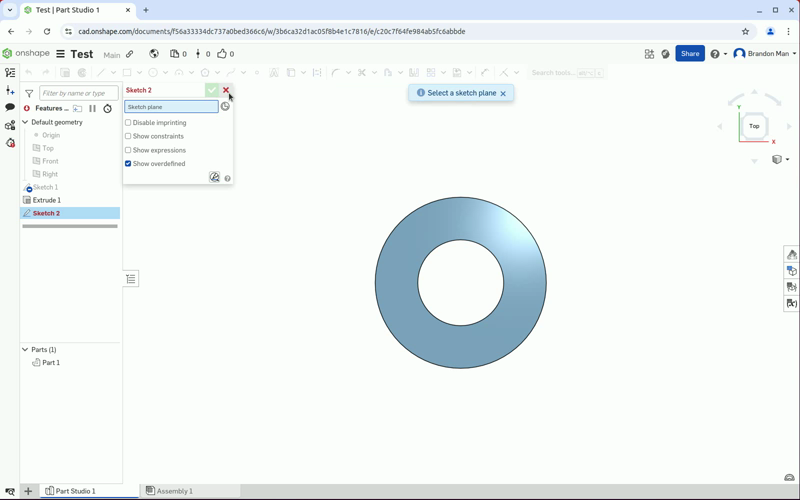
mouse_move(73, 150)
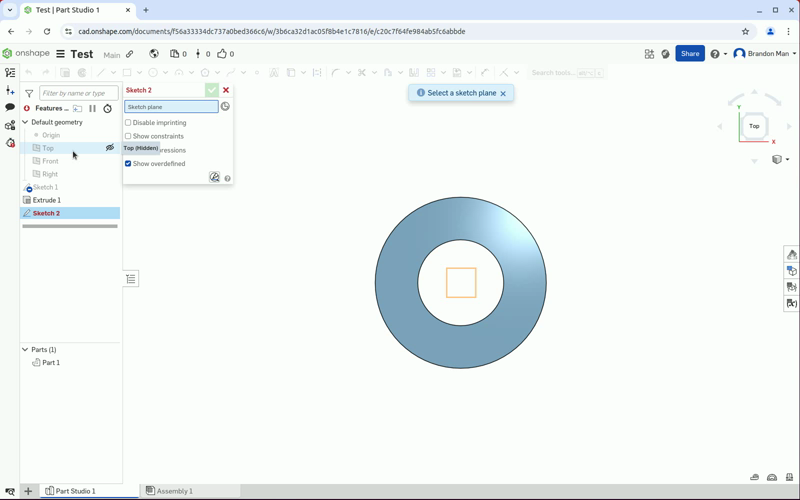
click(73, 150)
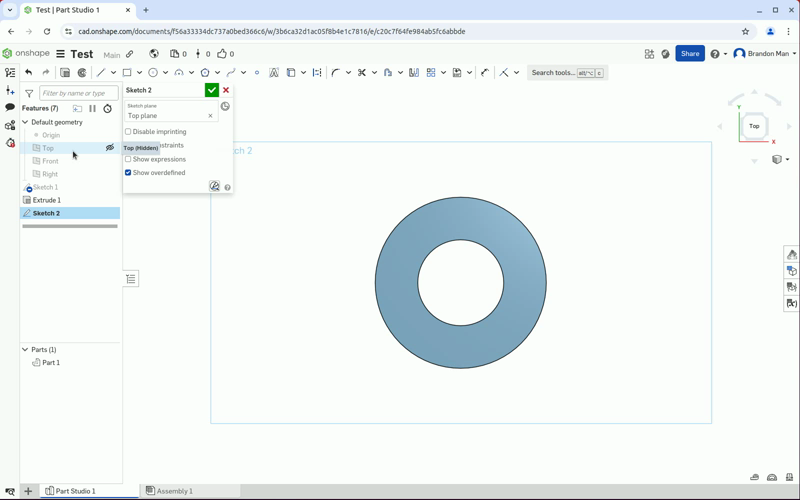
mouse_move(73, 352)
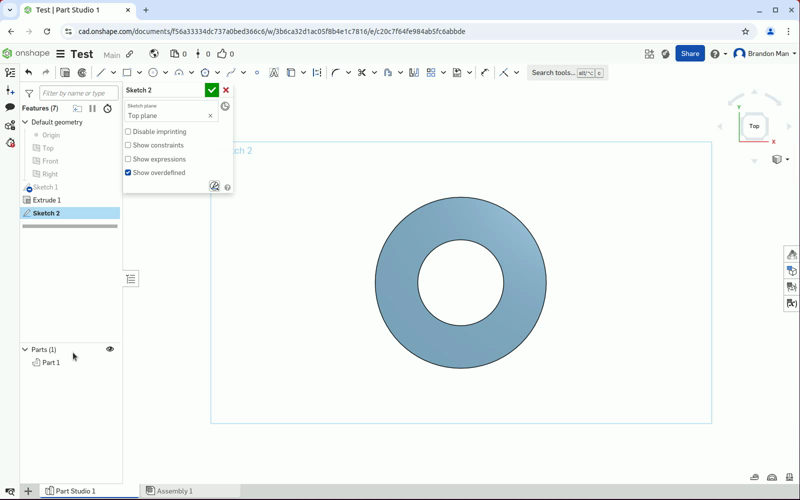
key(y)
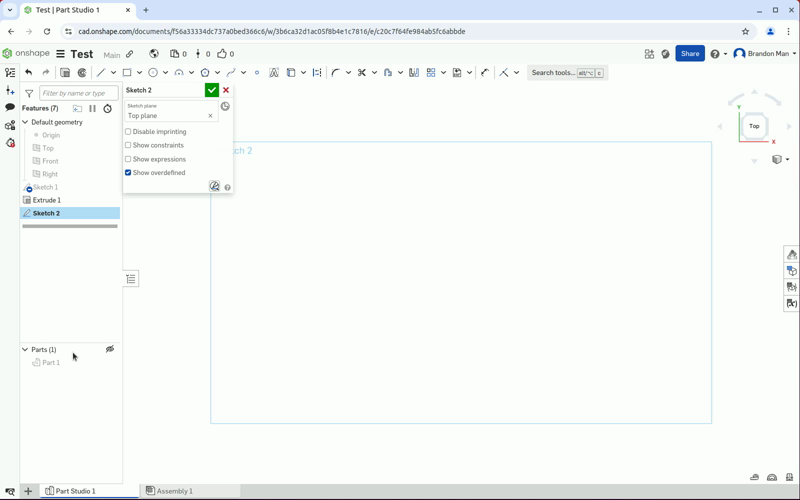
key(c)
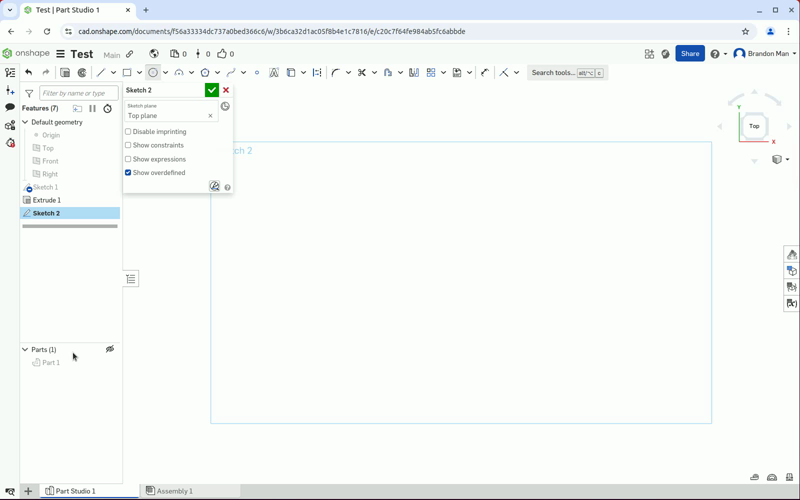
key_down(shift)
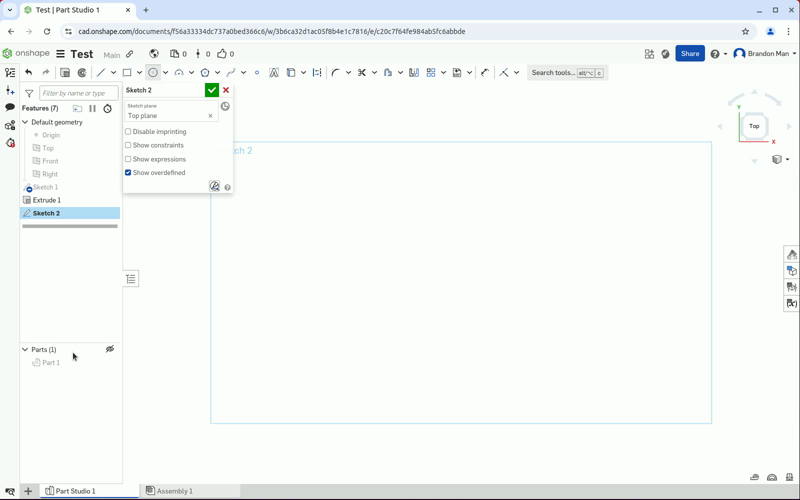
mouse_move(461, 282)
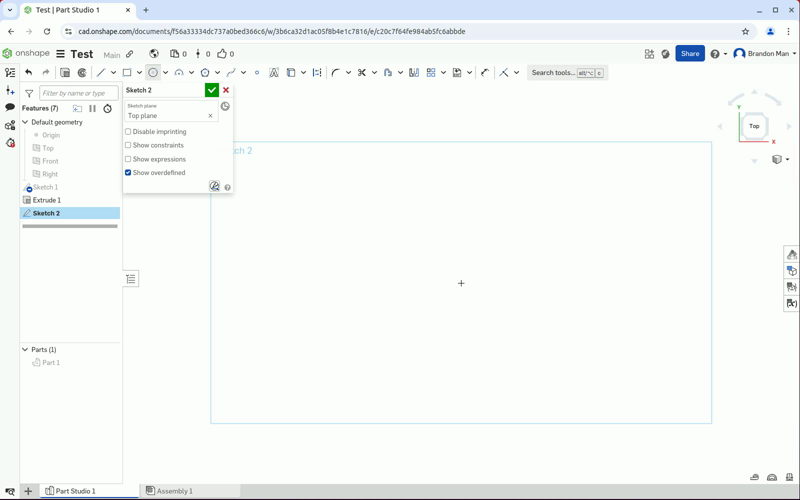
click(461, 282)
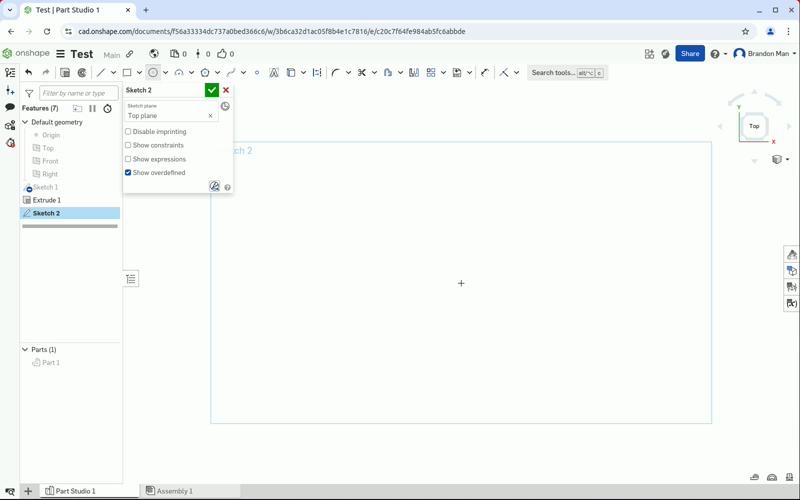
key_up(shift)
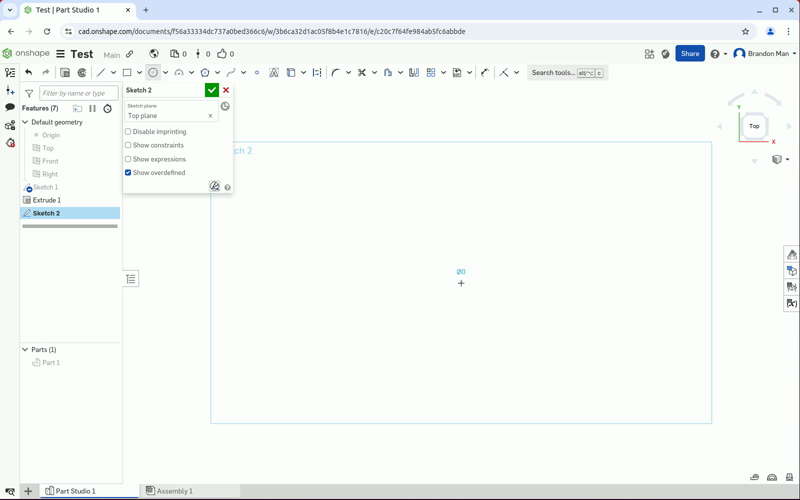
mouse_move(574, 282)
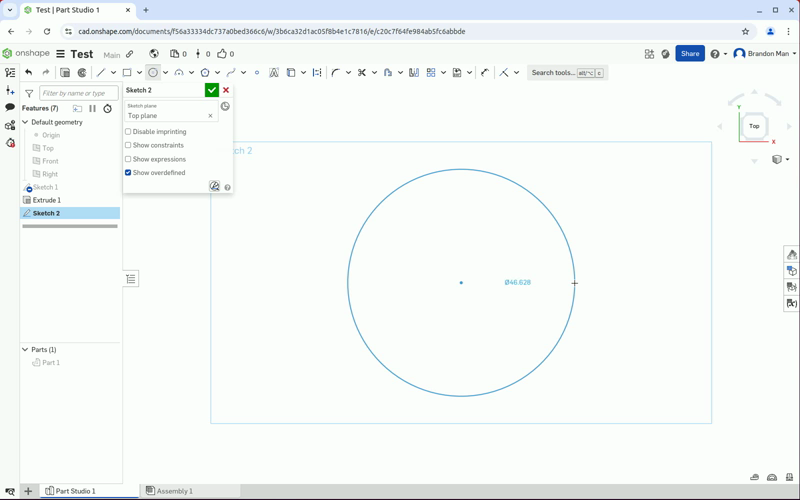
click(574, 282)
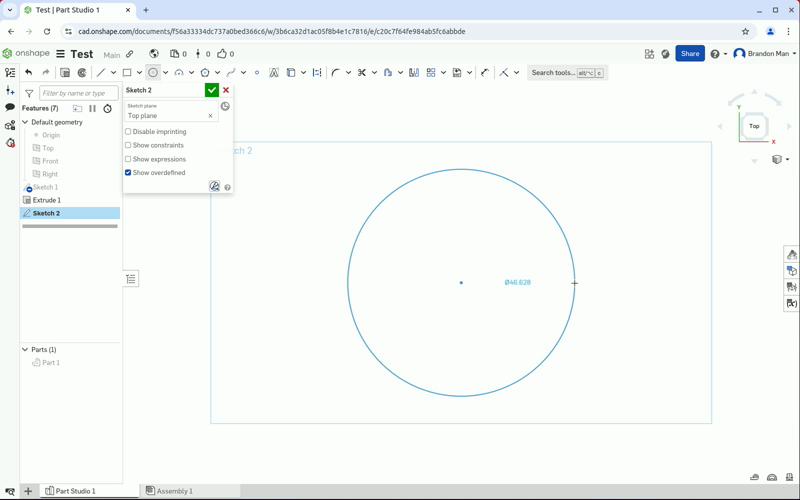
key(esc)
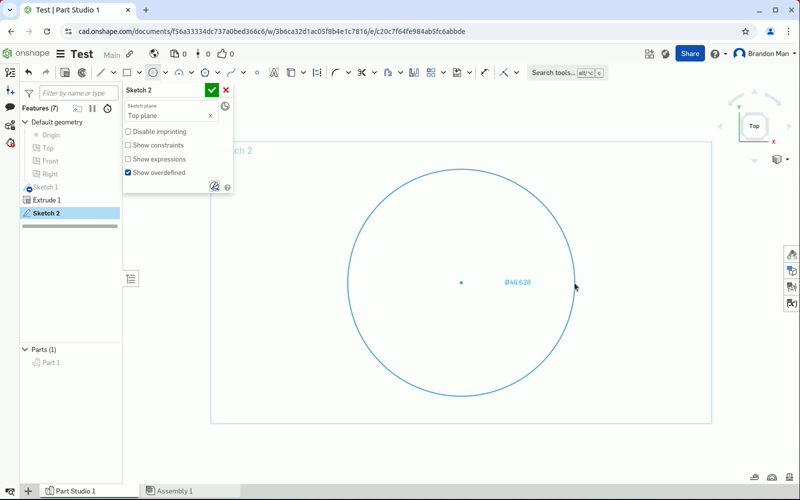
key(c)
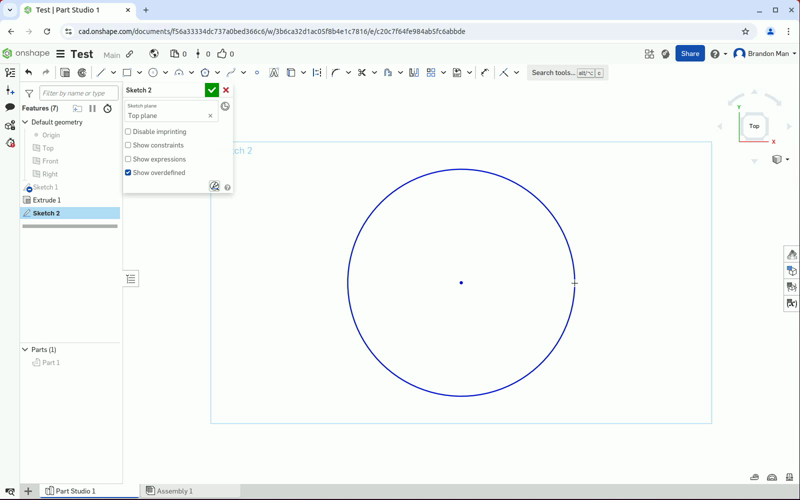
key_down(shift)
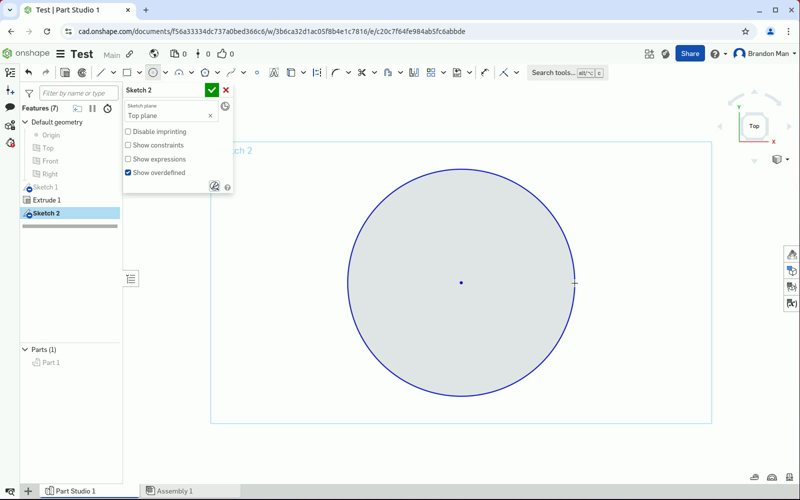
mouse_move(461, 282)
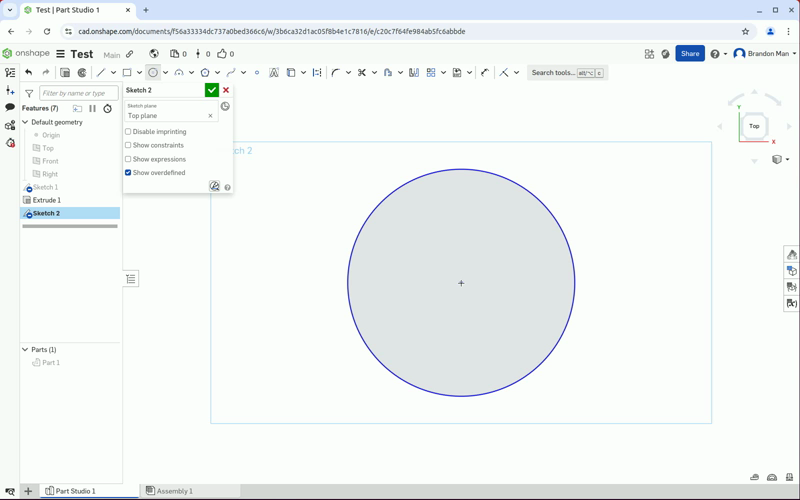
click(461, 282)
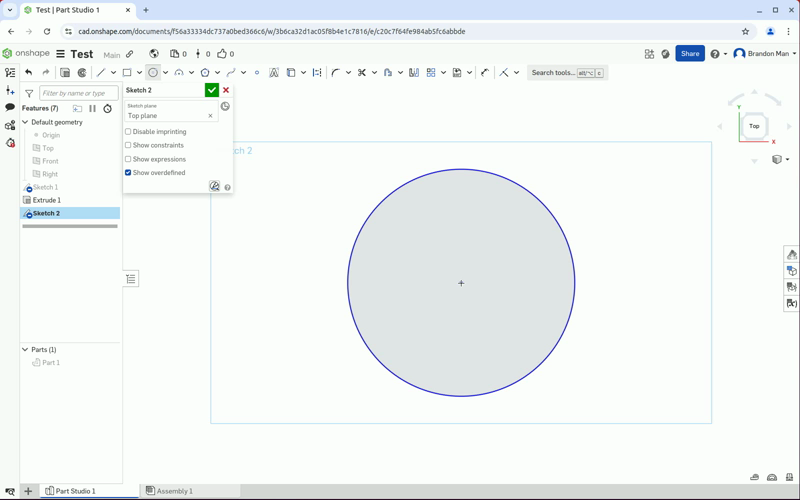
key_up(shift)
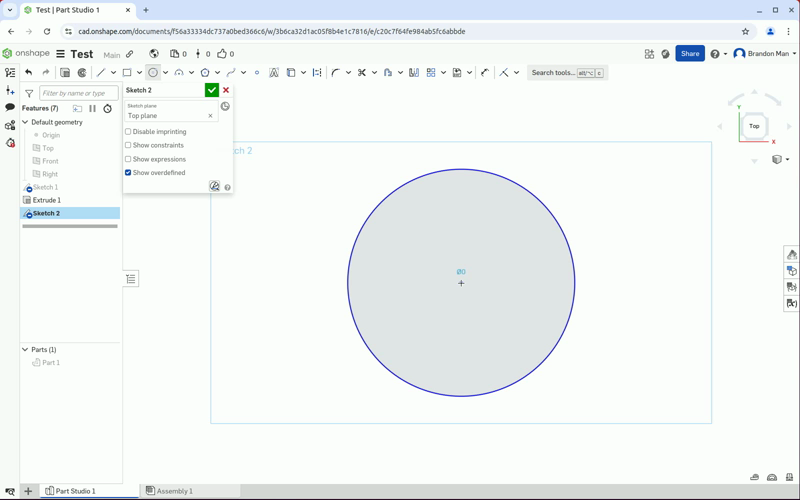
mouse_move(546, 282)
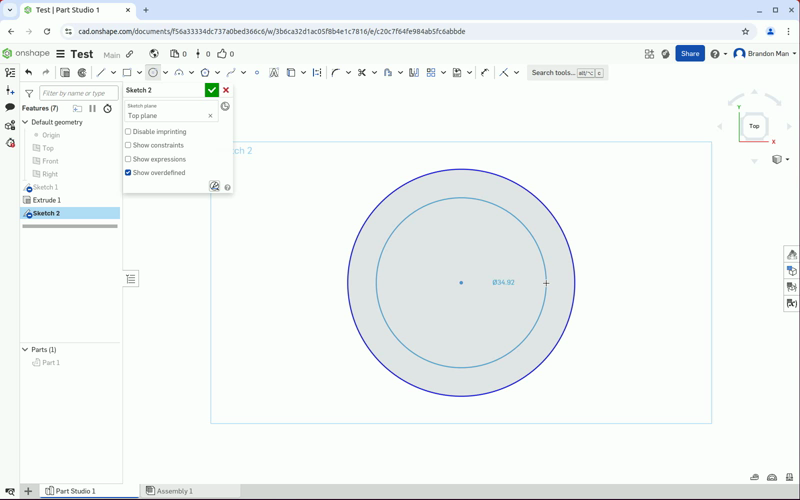
click(546, 282)
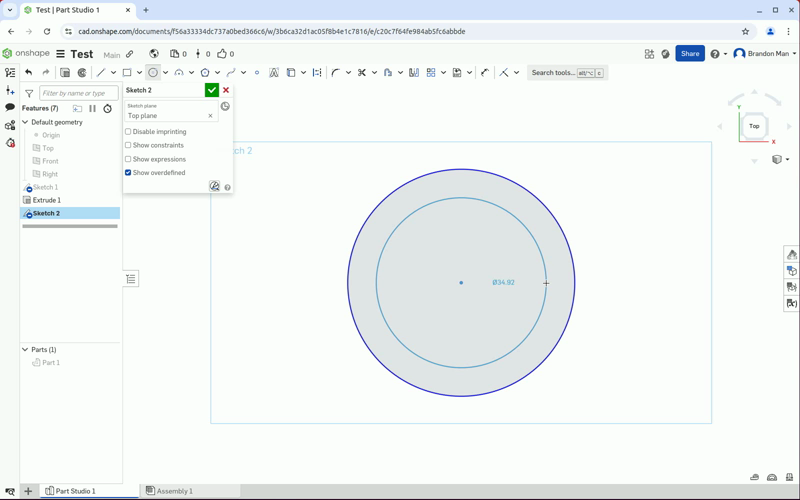
key(esc)
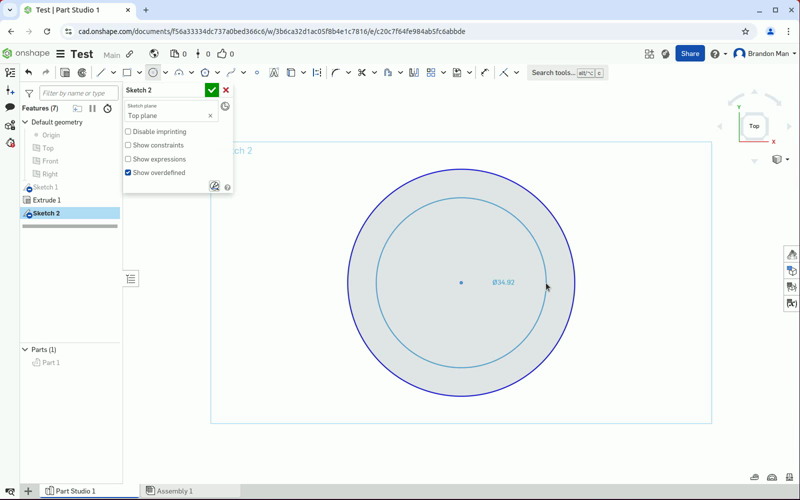
mouse_move(413, 372)
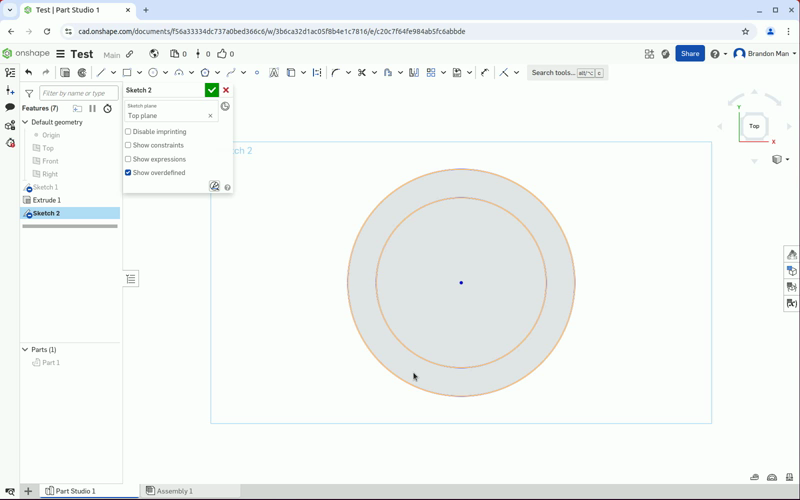
click(413, 372)
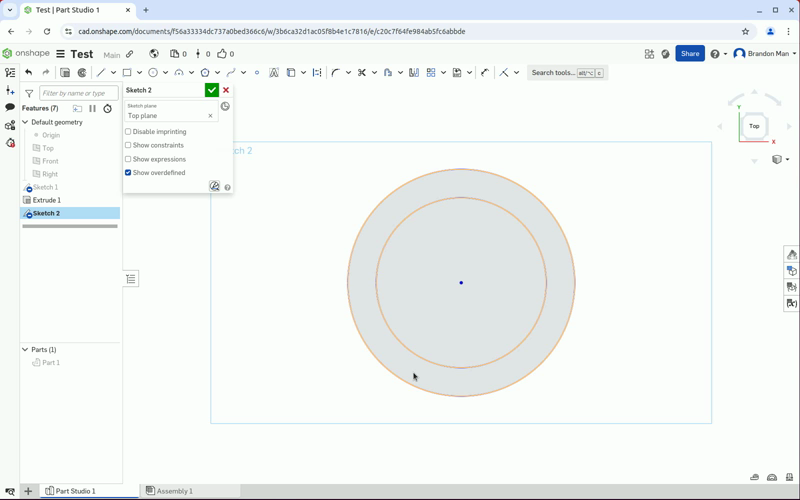
mouse_move(73, 352)
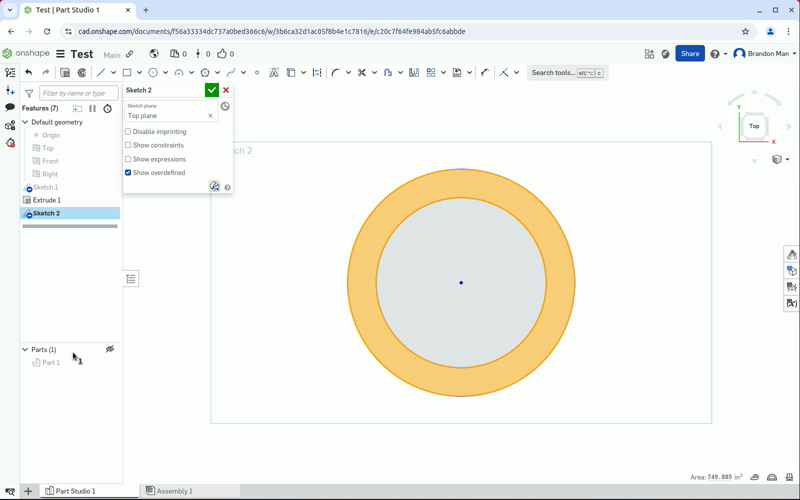
key(shift+y)
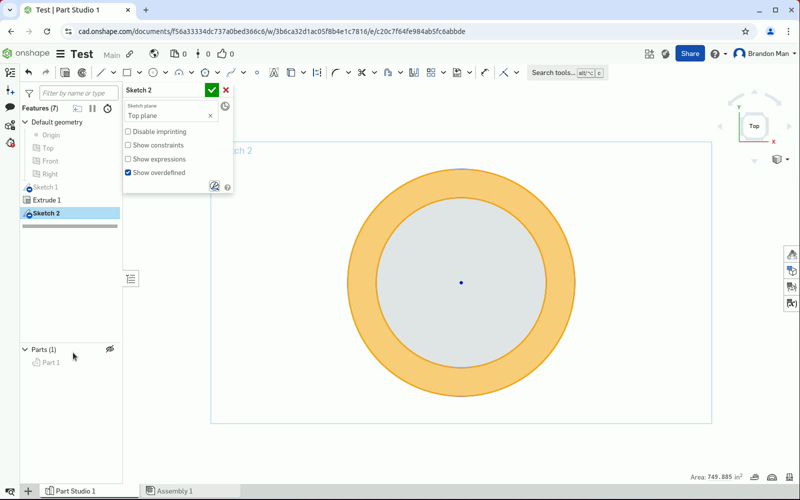
key(shift+e)
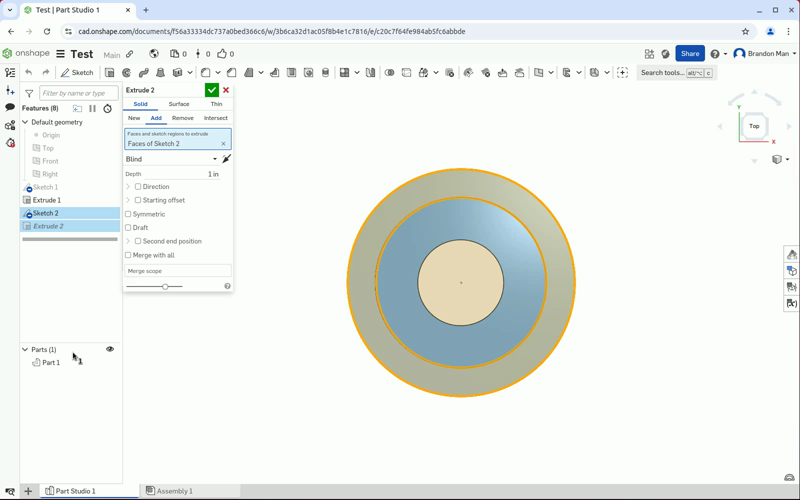
mouse_move(143, 106)
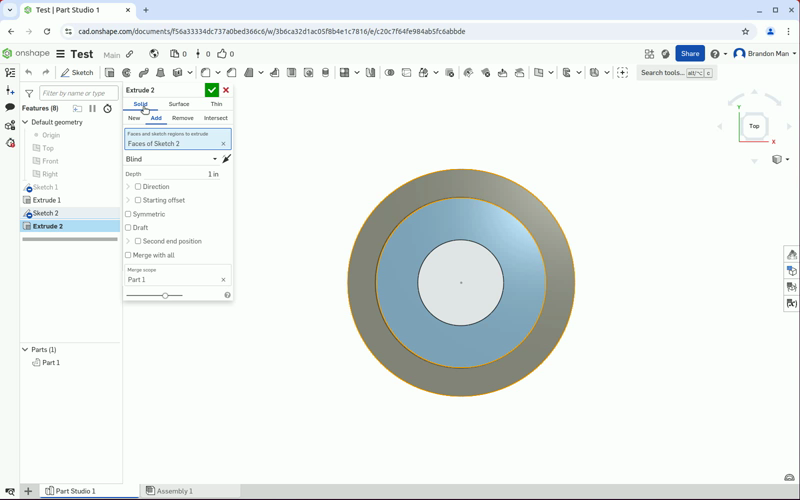
click(143, 106)
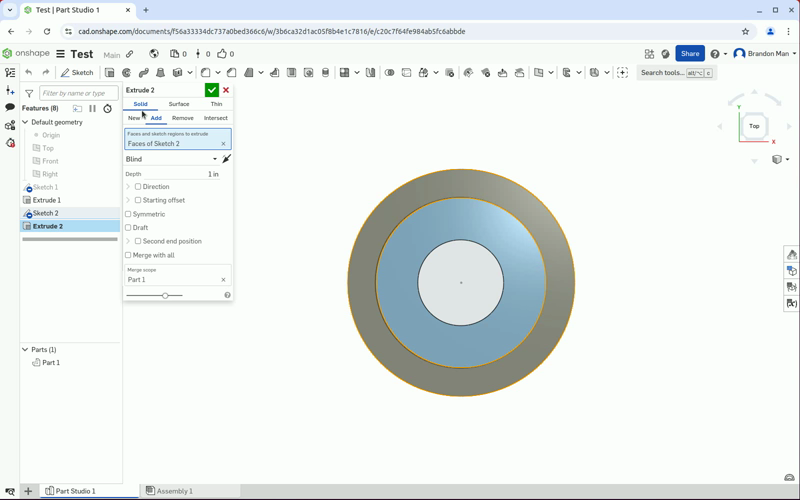
mouse_move(137, 120)
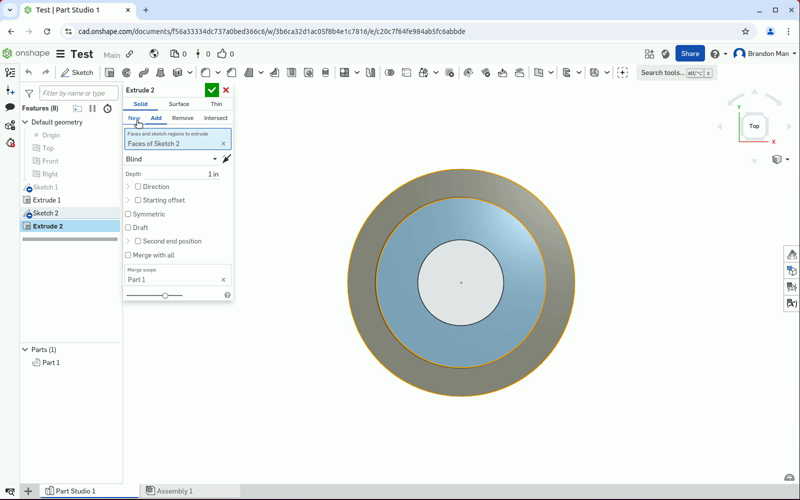
click(137, 120)
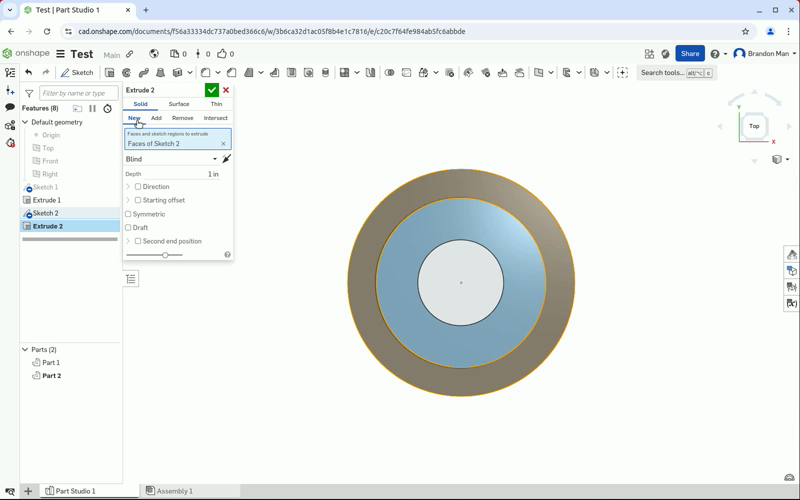
key(tab, 4)
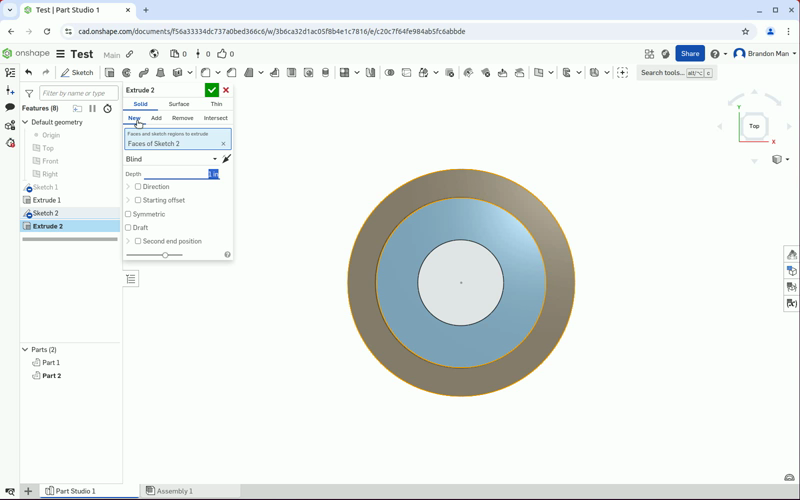
text(3.611)
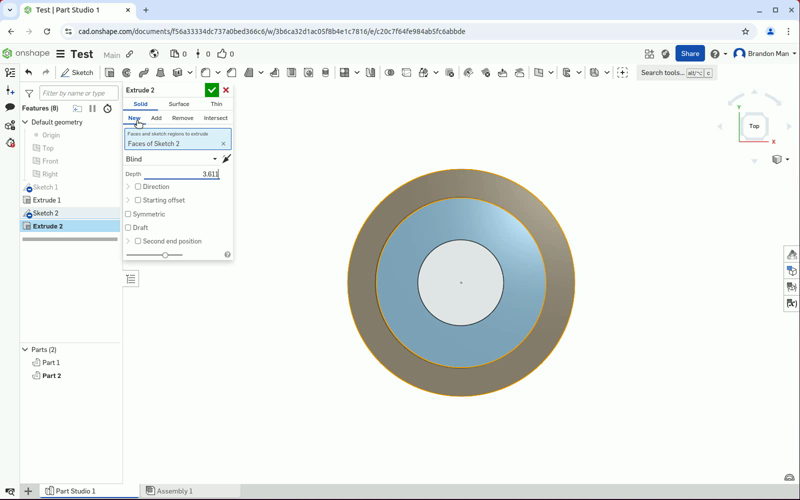
key(enter)
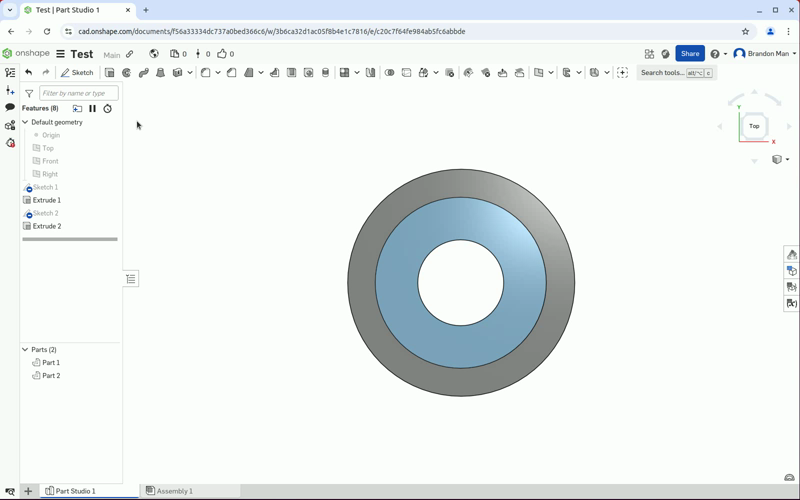
key(shift+h)
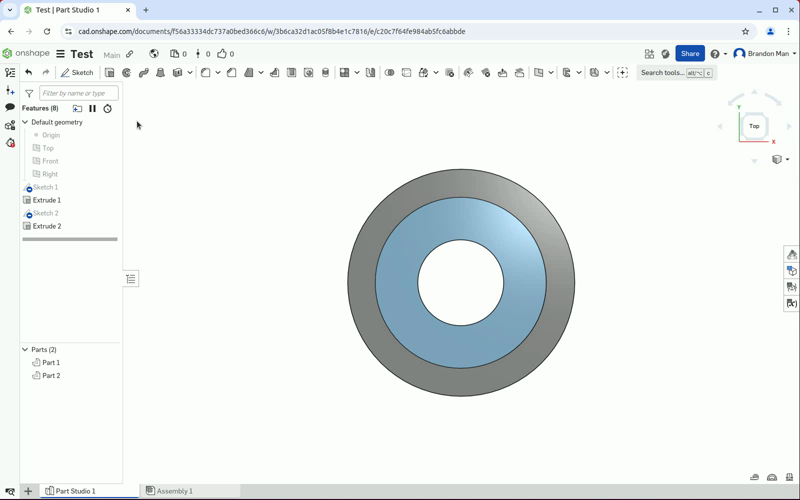
key(shift+h)
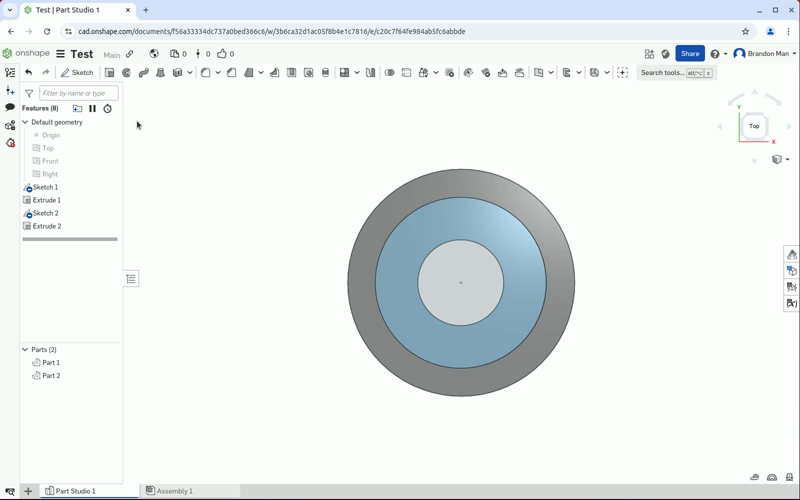
key(shift+7)
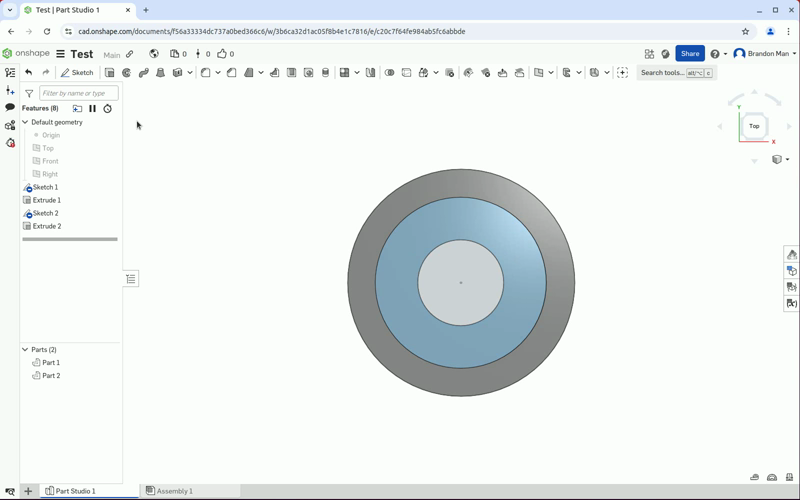
key(up, 3)
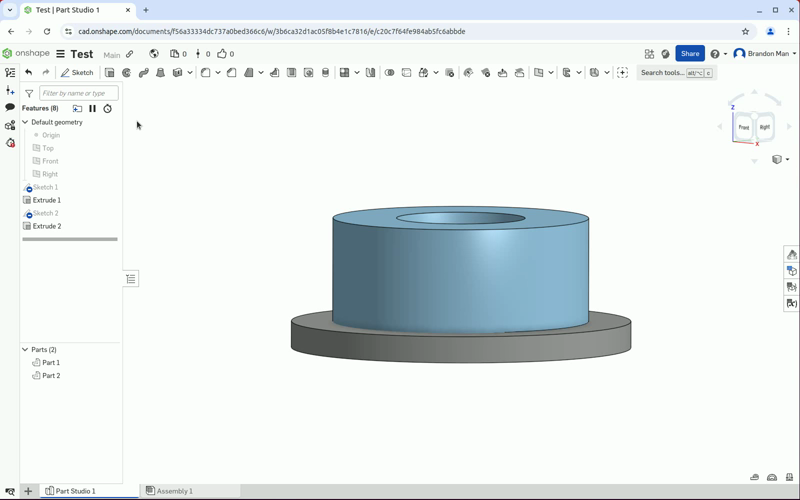
key(left, 3)
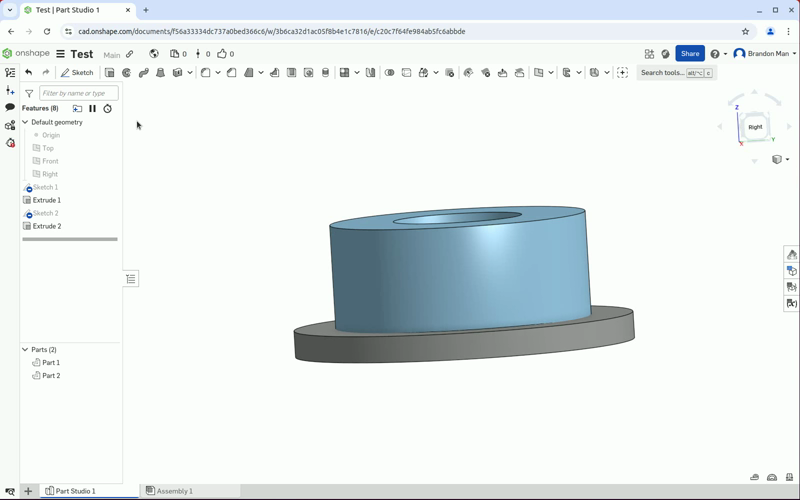
key(right, 3)
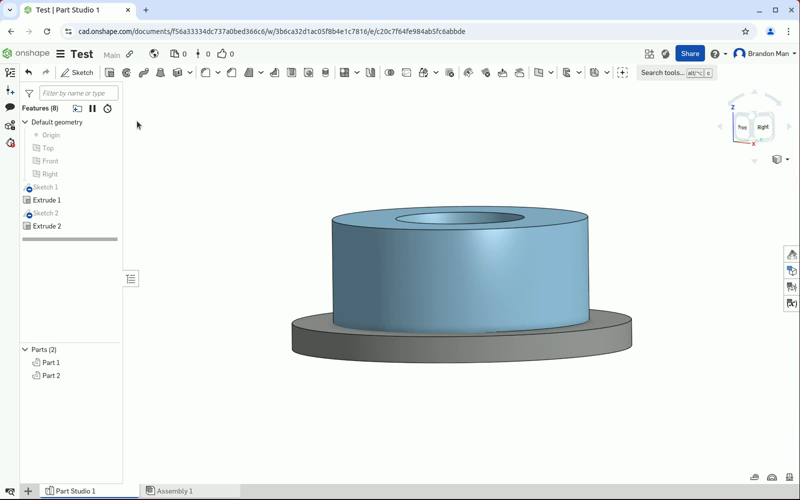
key(down, 3)
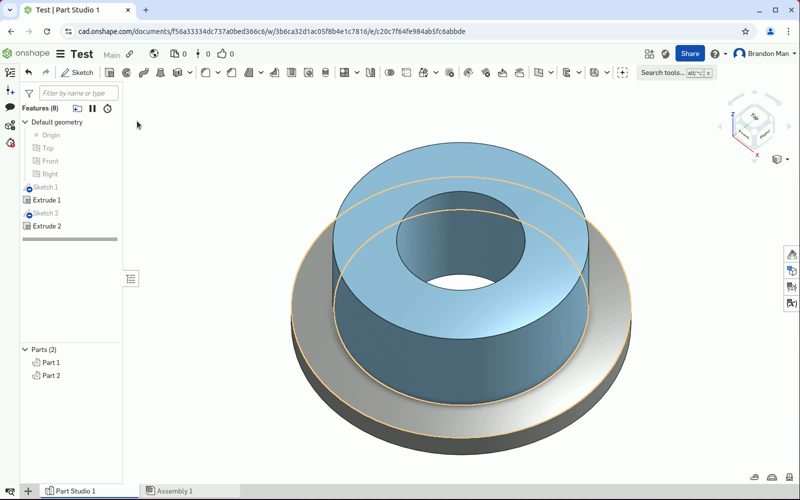
mouse_move(73, 189)
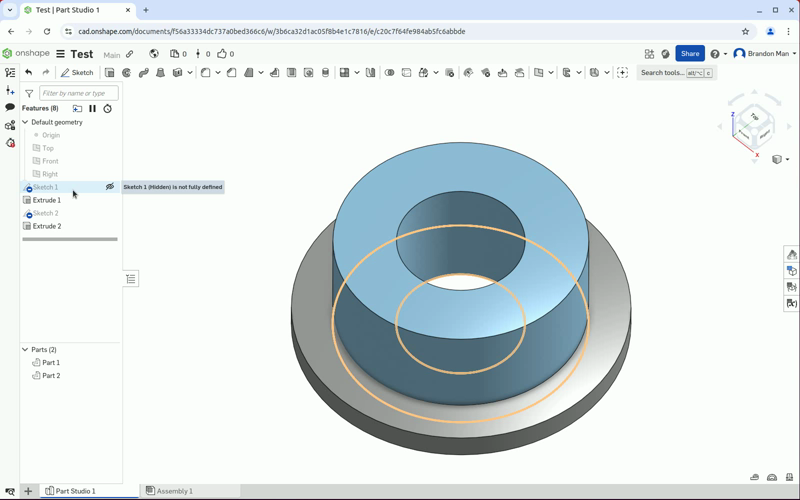
click(73, 189)